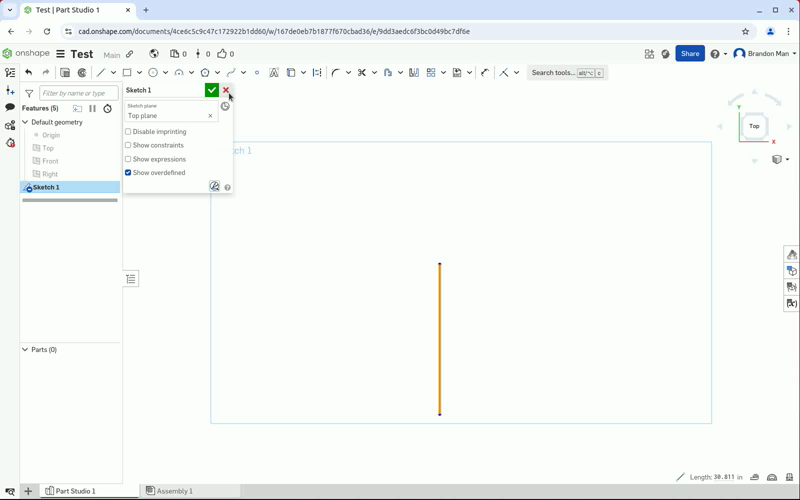
key(shift+h)
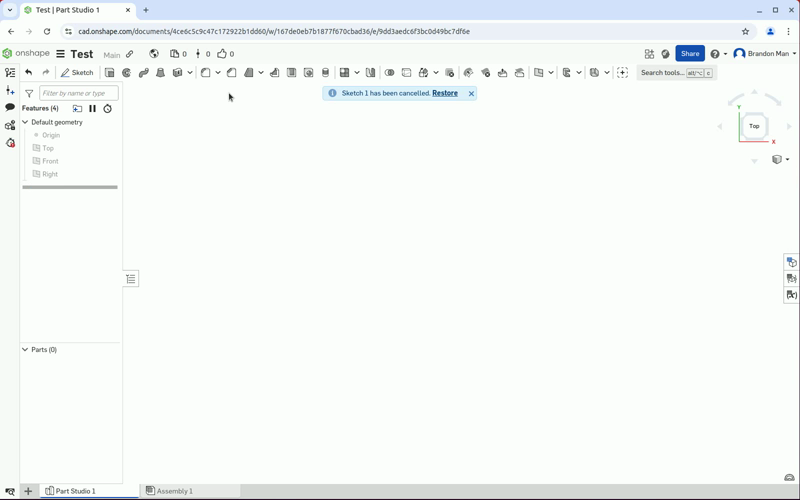
mouse_move(73, 352)
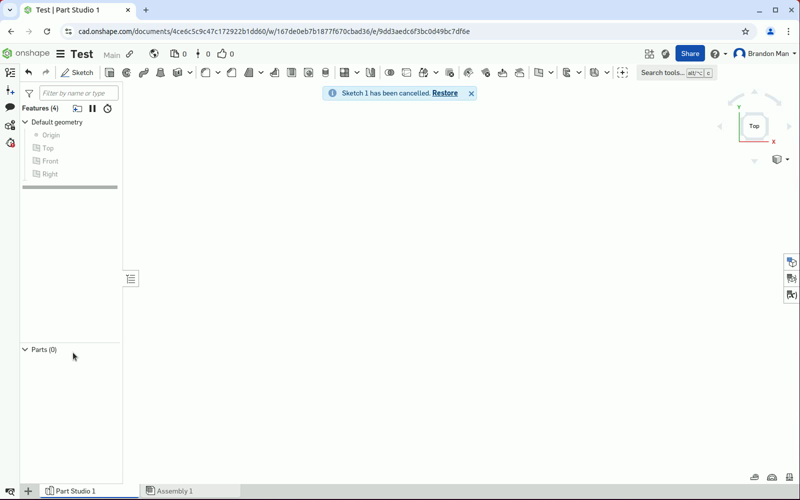
key(y)
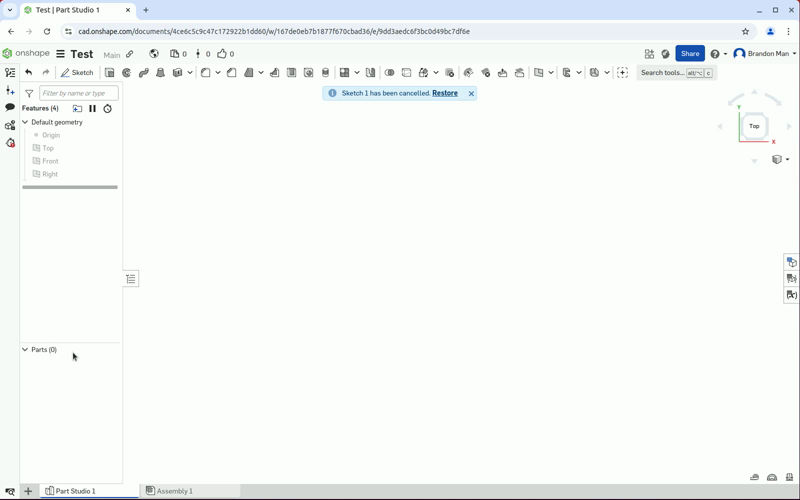
key(shift+p)
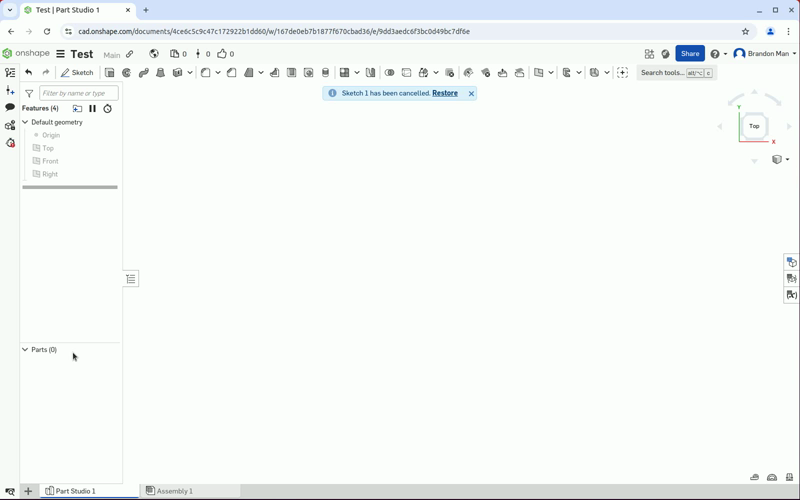
key(space)
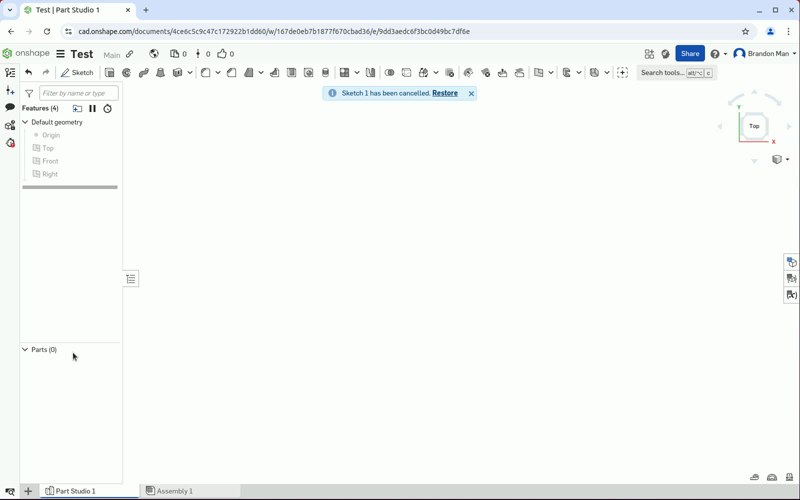
key_down(shift)
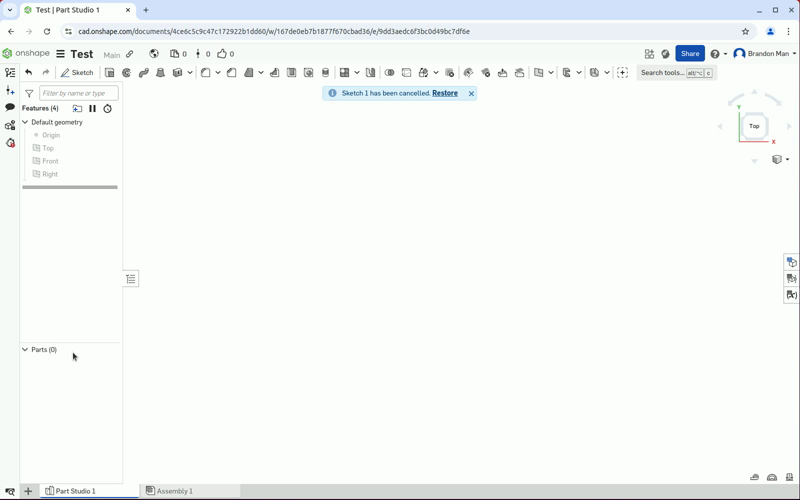
key(up)
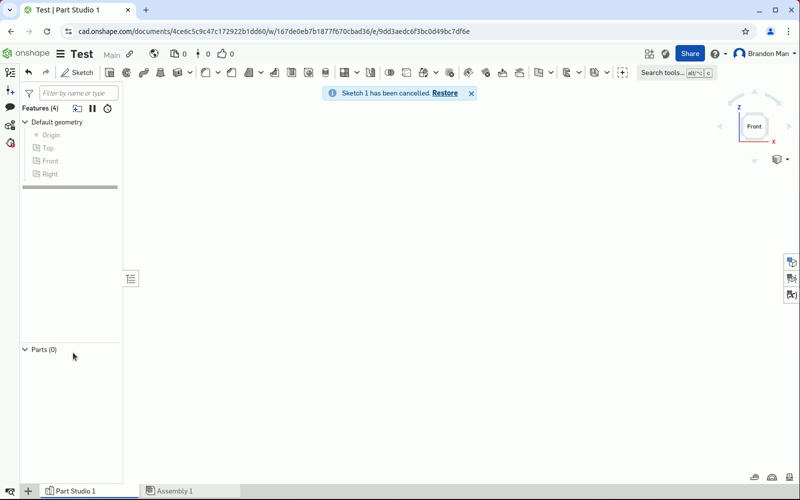
key_up(shift)
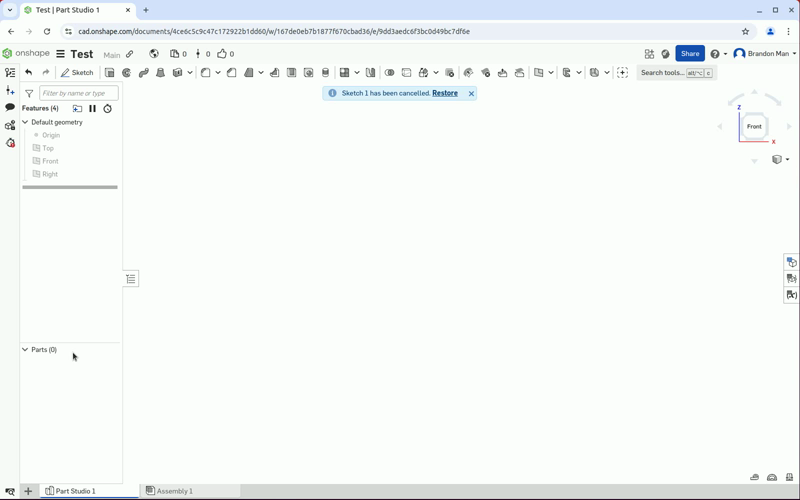
mouse_move(73, 352)
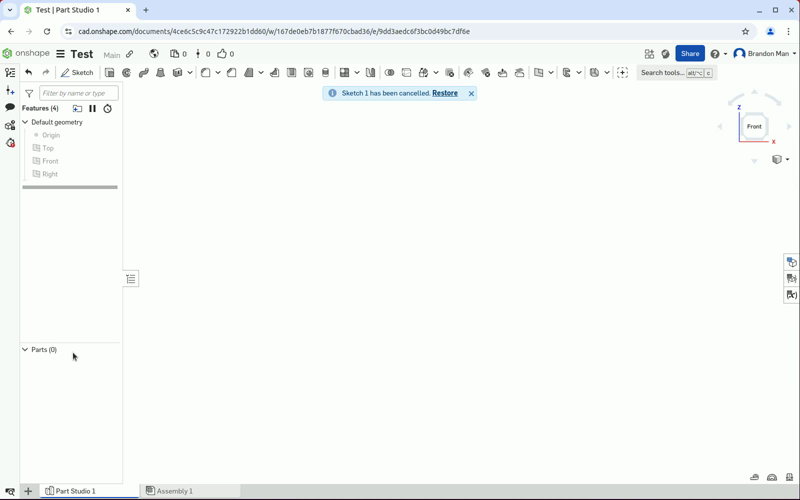
key(shift+y)
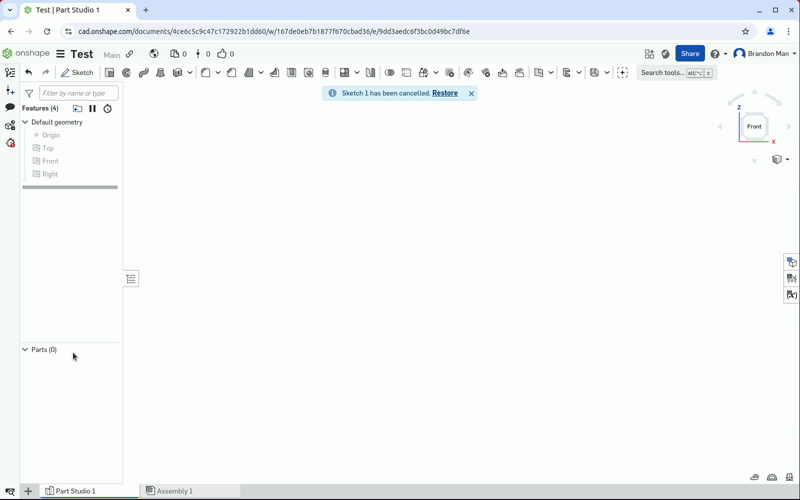
key(shift+s)
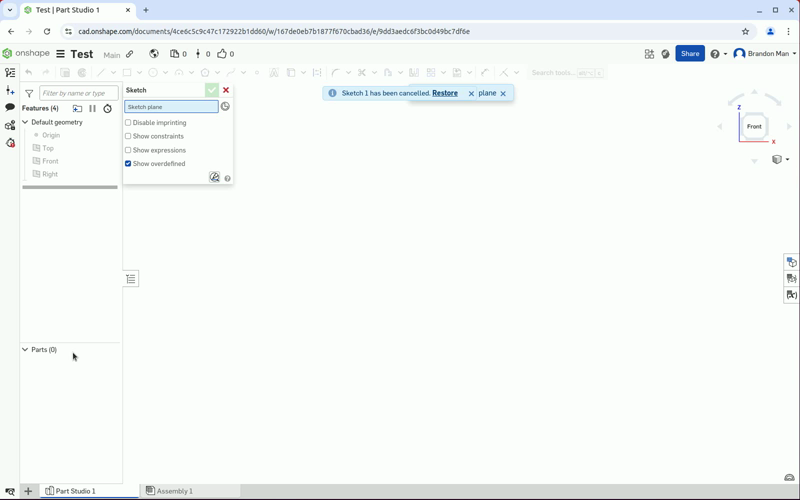
mouse_move(73, 163)
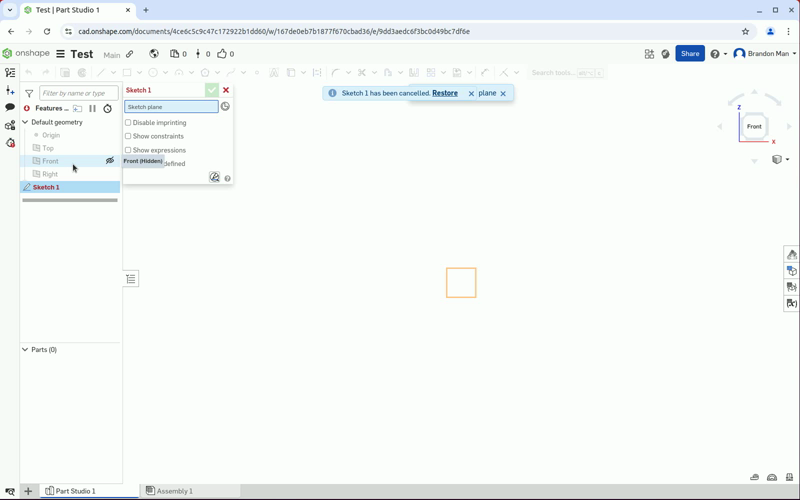
click(73, 163)
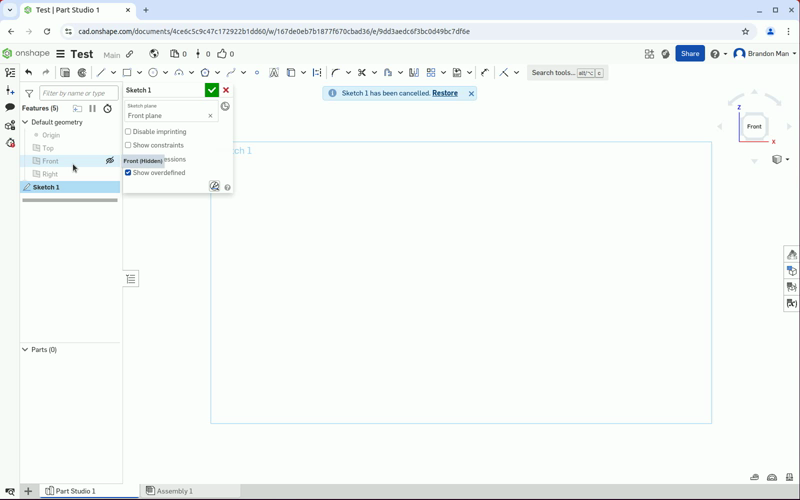
mouse_move(73, 352)
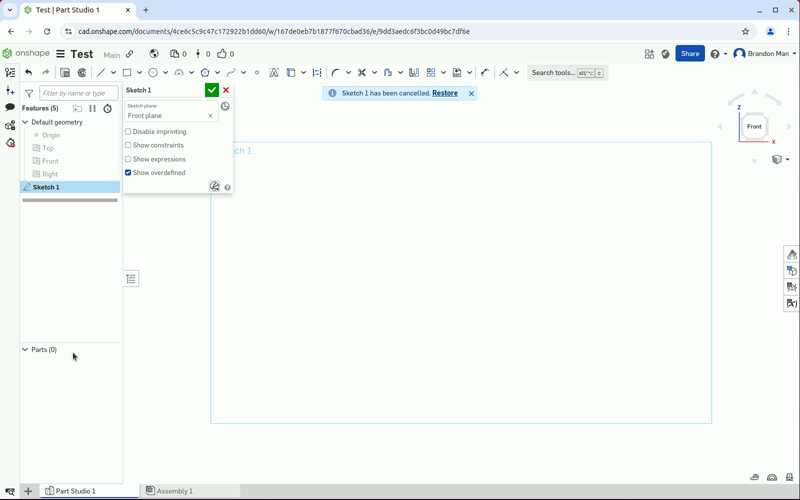
key(y)
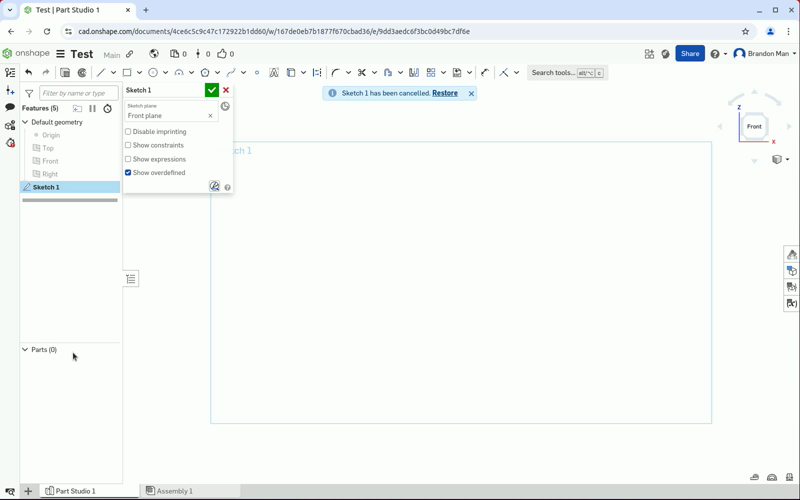
key(c)
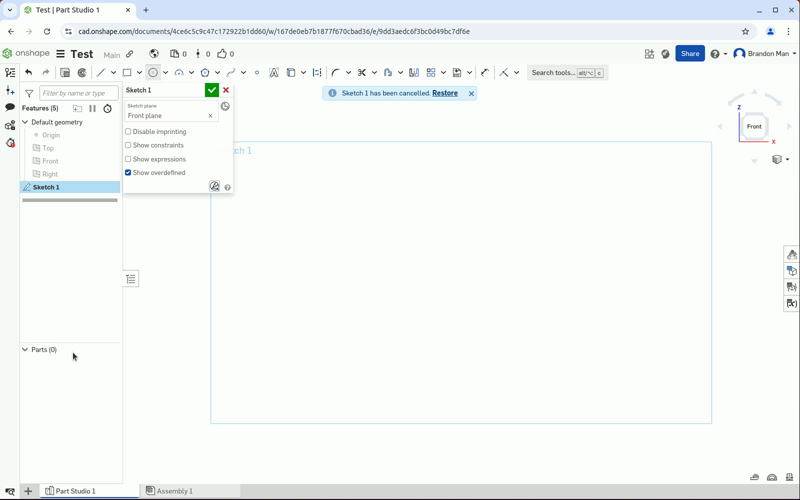
key_down(shift)
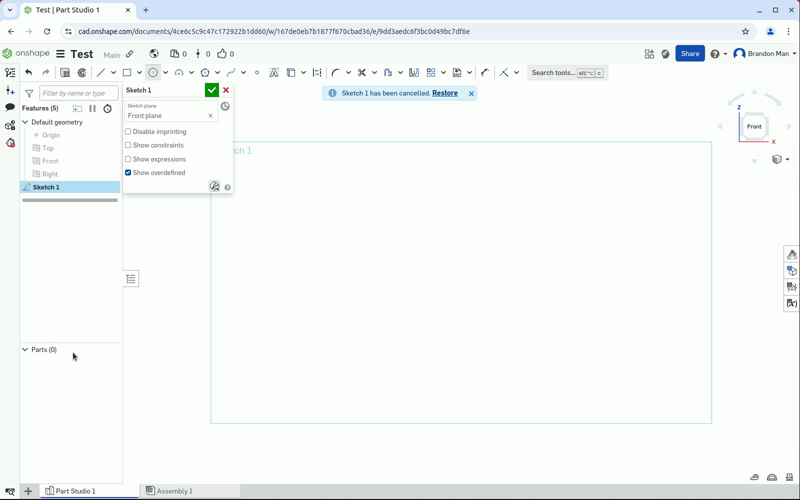
mouse_move(461, 282)
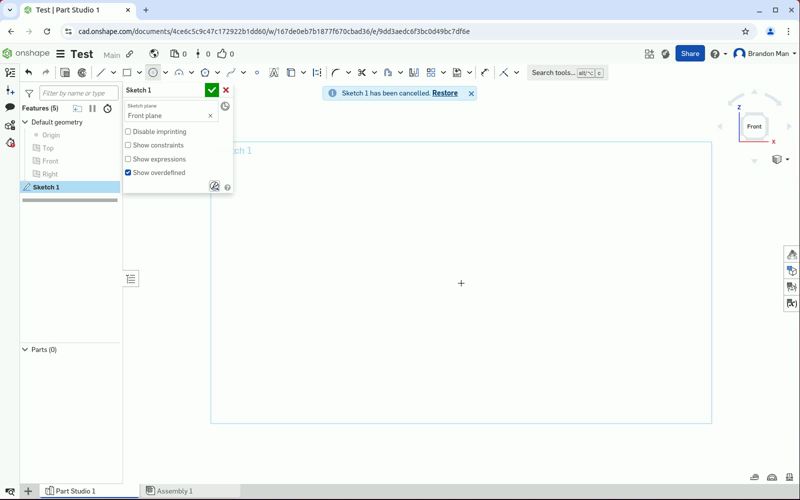
click(461, 282)
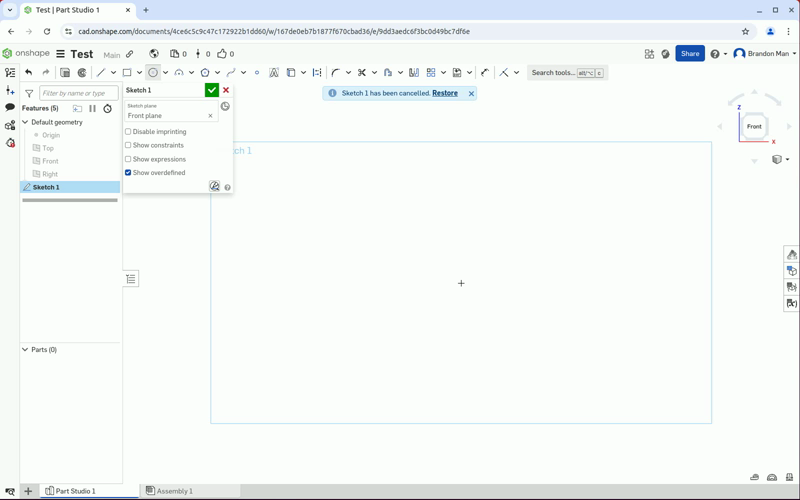
key_up(shift)
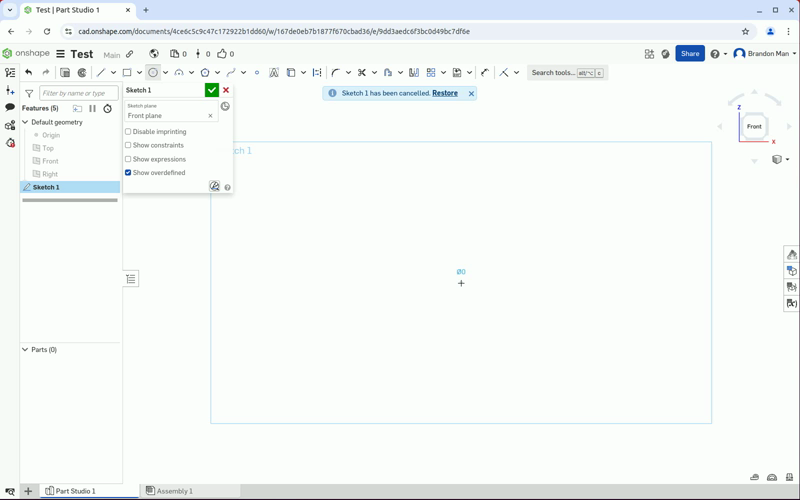
mouse_move(574, 282)
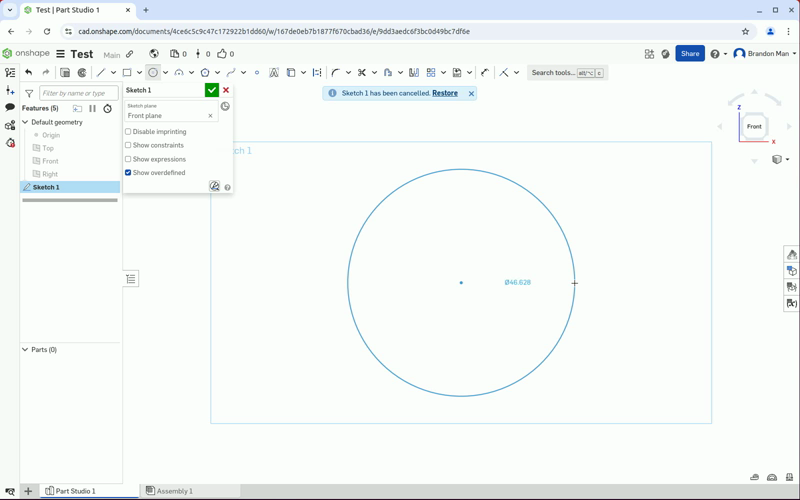
click(574, 282)
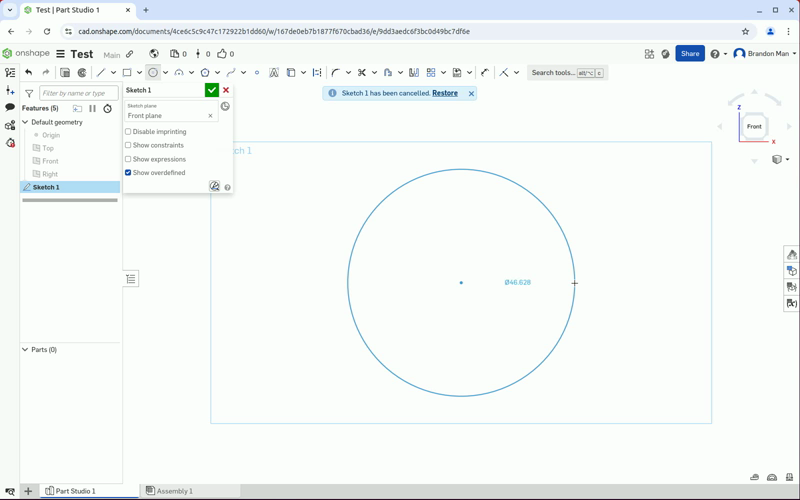
key(esc)
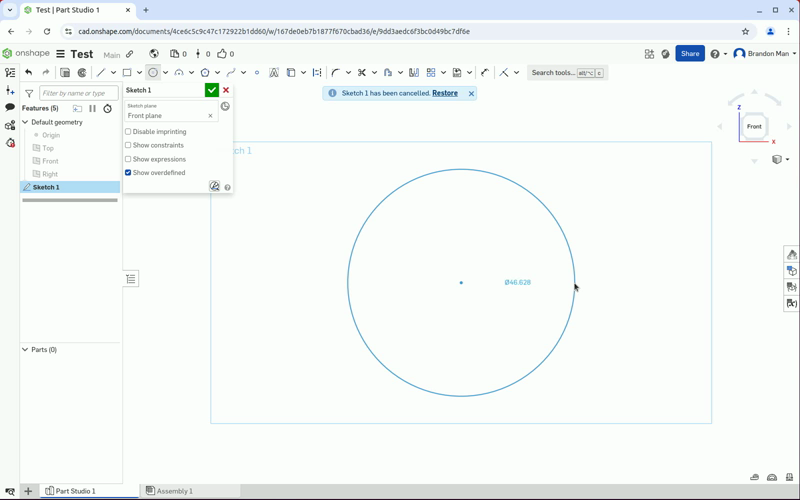
key(c)
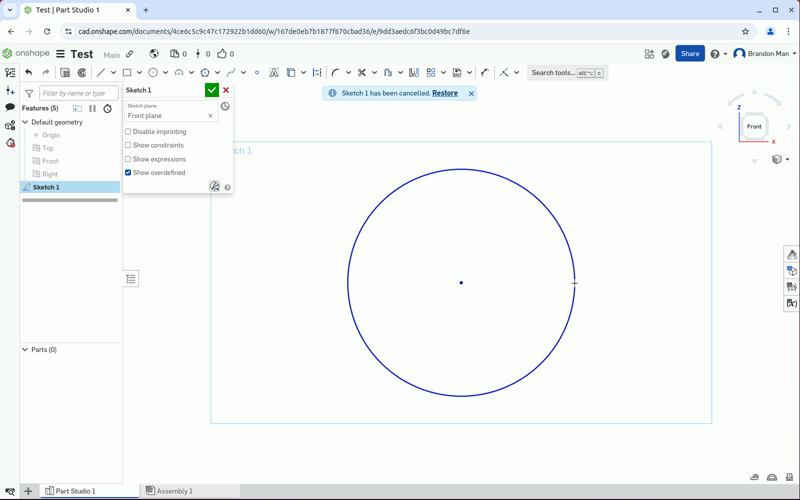
key_down(shift)
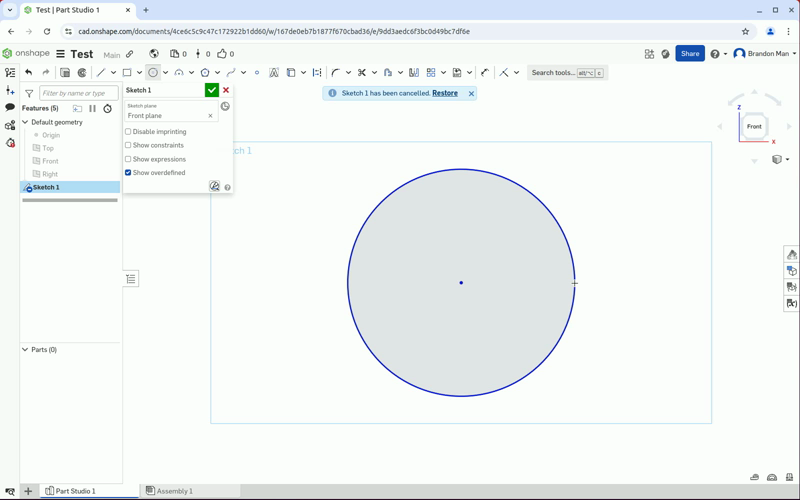
mouse_move(461, 282)
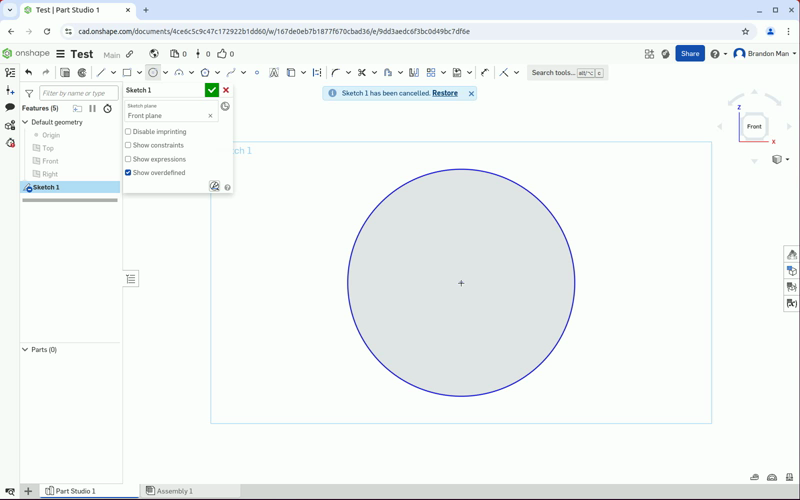
click(461, 282)
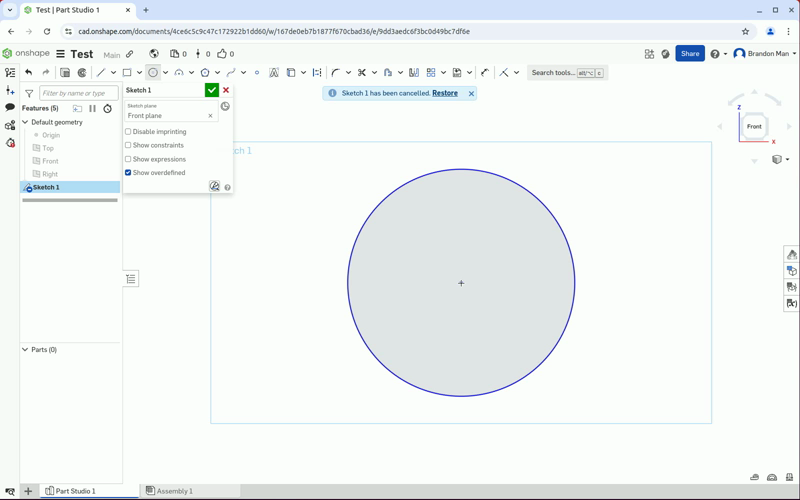
key_up(shift)
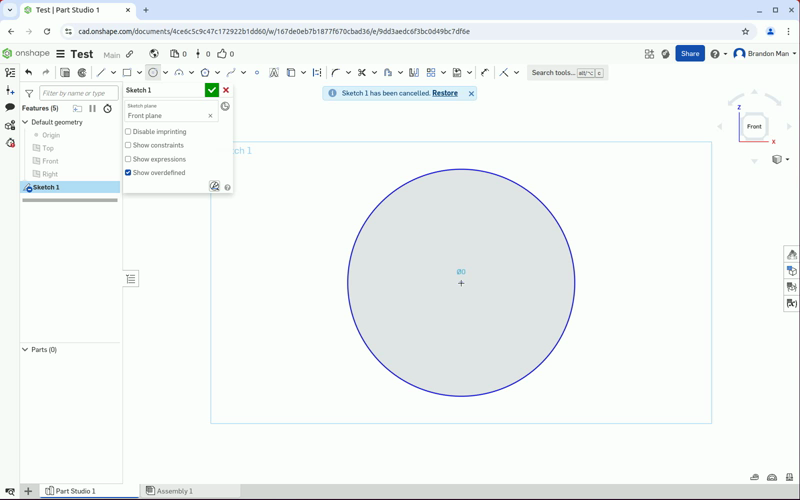
mouse_move(492, 282)
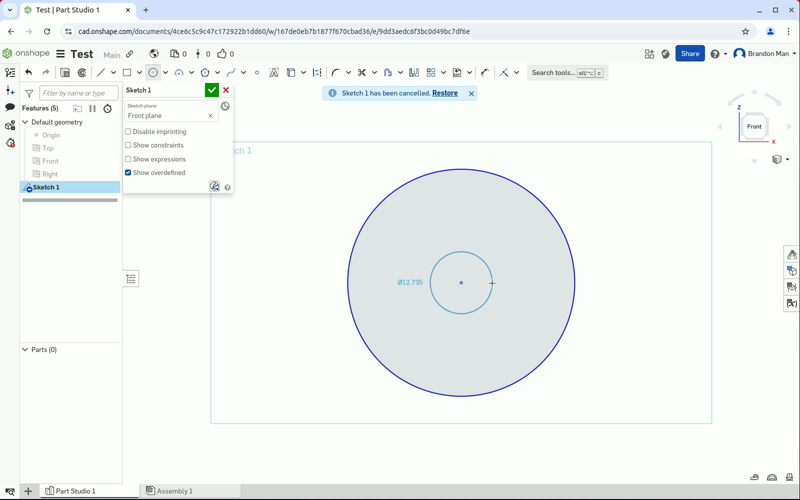
click(492, 282)
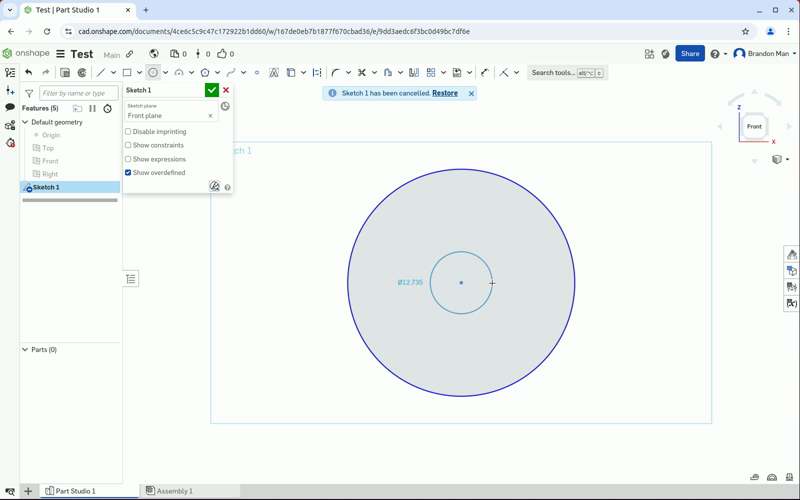
key(esc)
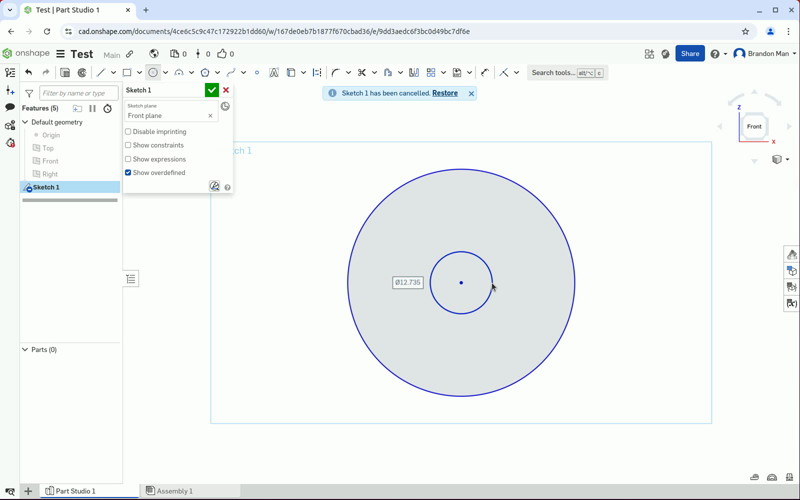
mouse_move(478, 202)
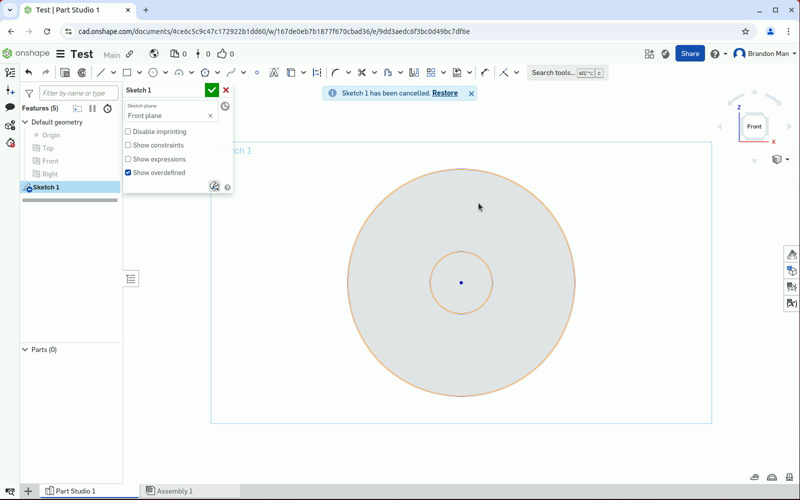
click(478, 202)
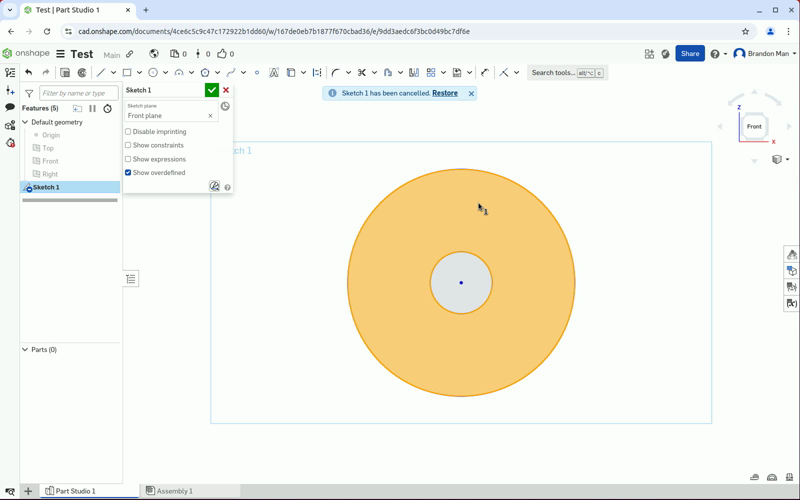
mouse_move(73, 352)
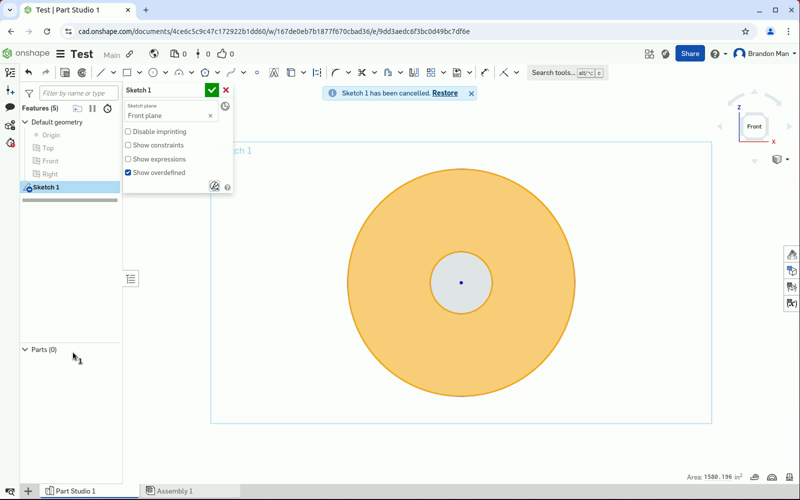
key(shift+y)
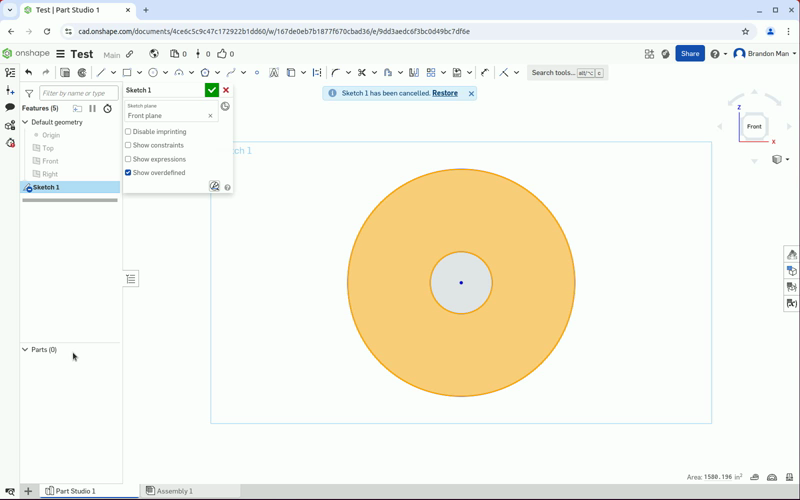
key(shift+e)
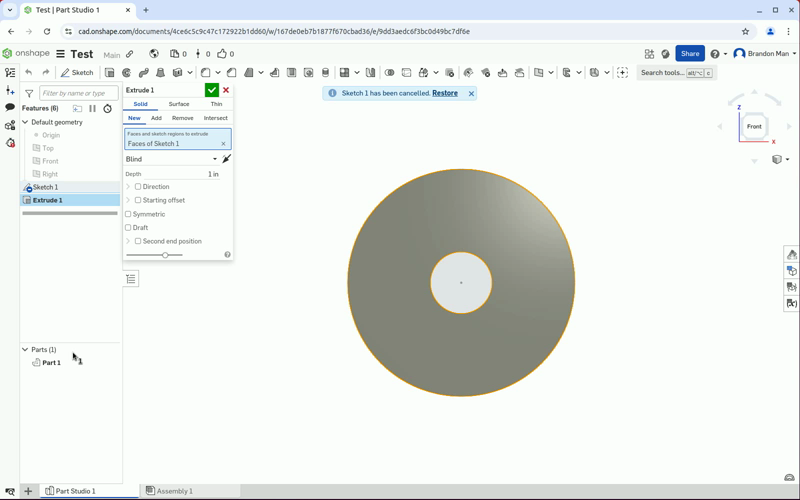
mouse_move(143, 106)
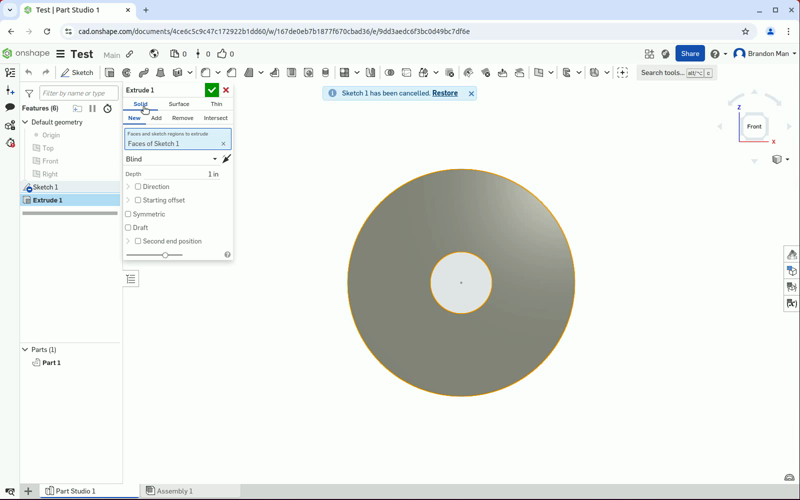
click(143, 106)
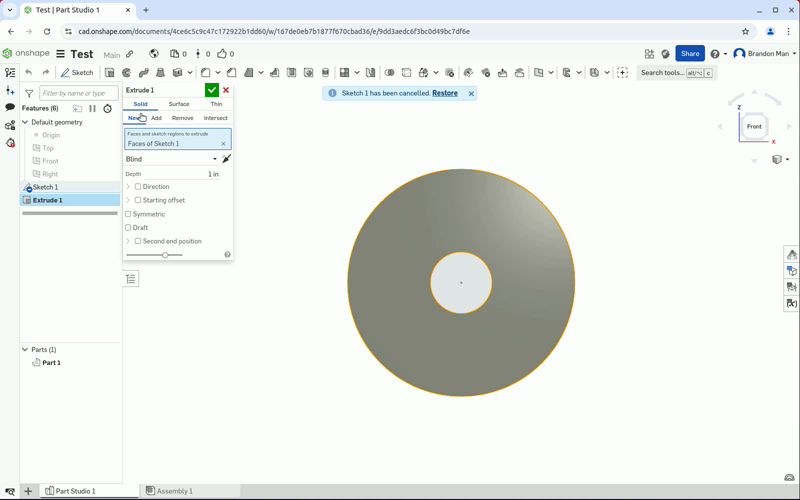
mouse_move(137, 120)
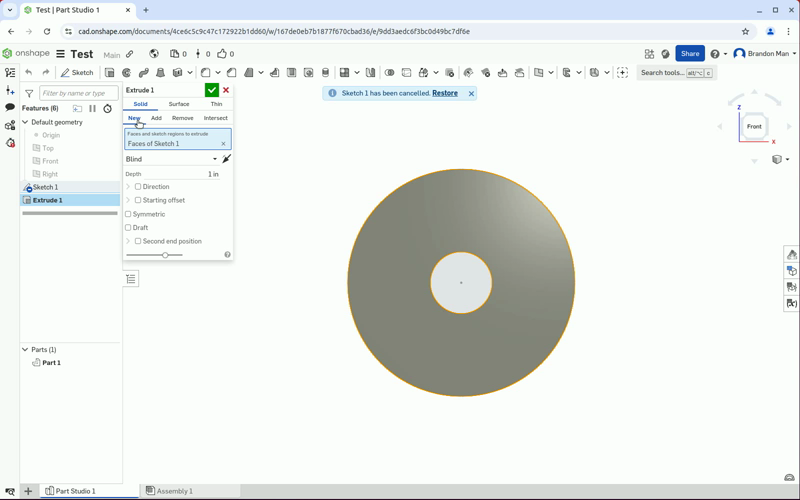
click(137, 120)
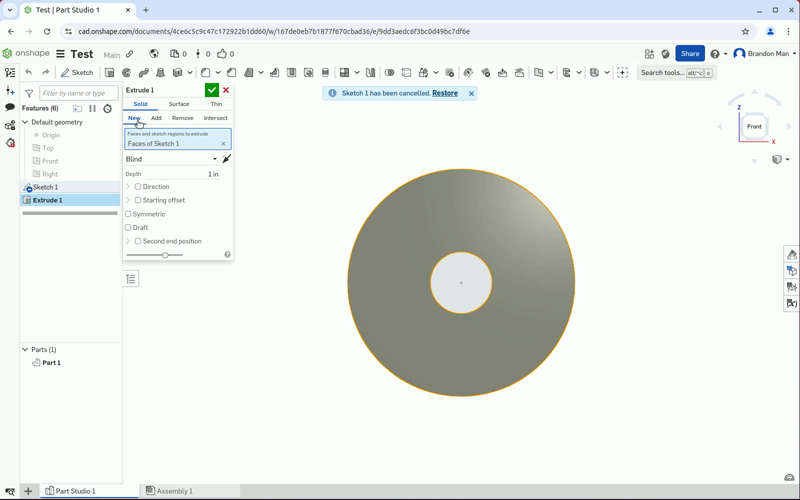
key(tab, 4)
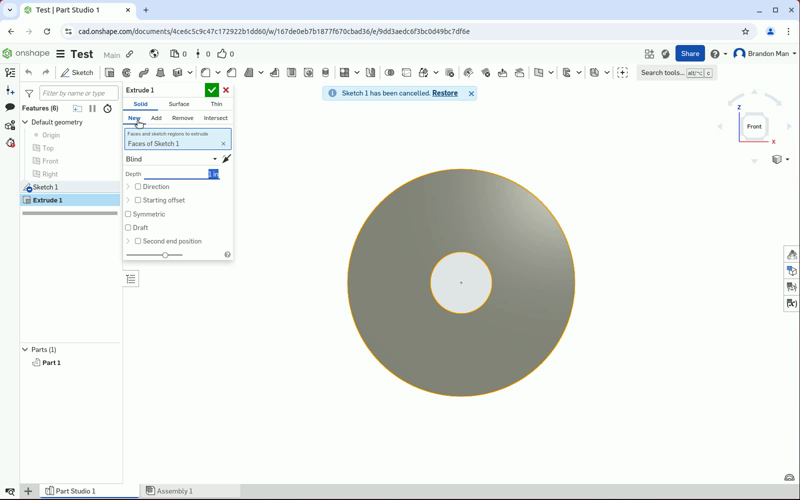
text(7.703)
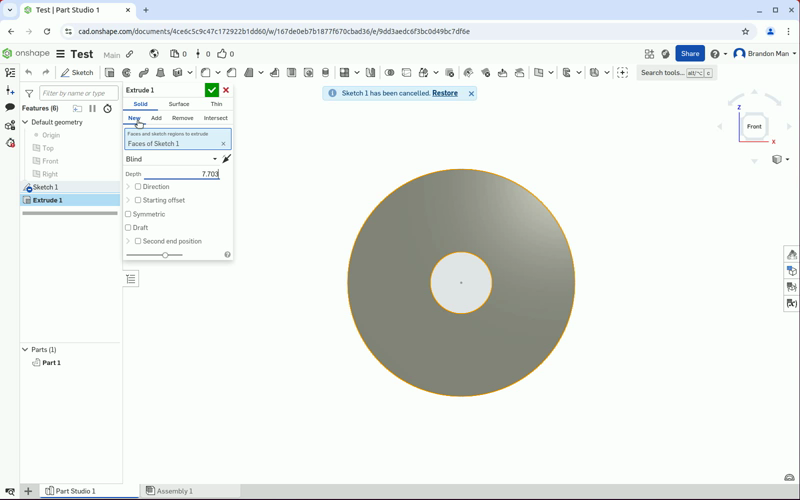
key(enter)
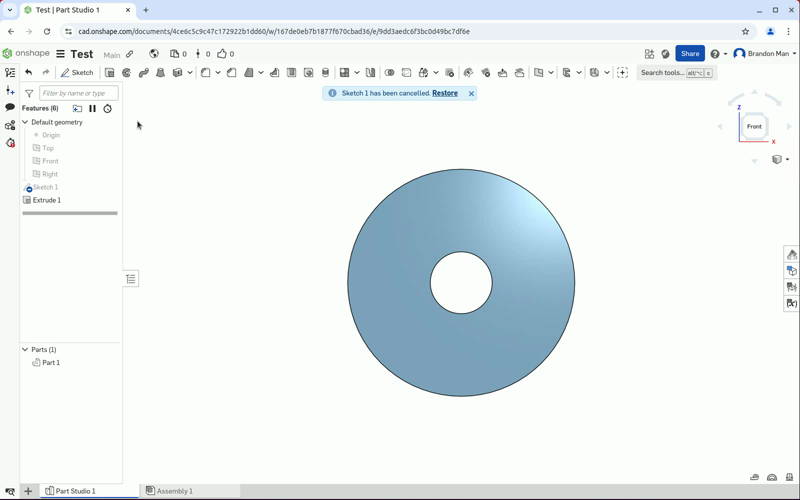
key(shift+h)
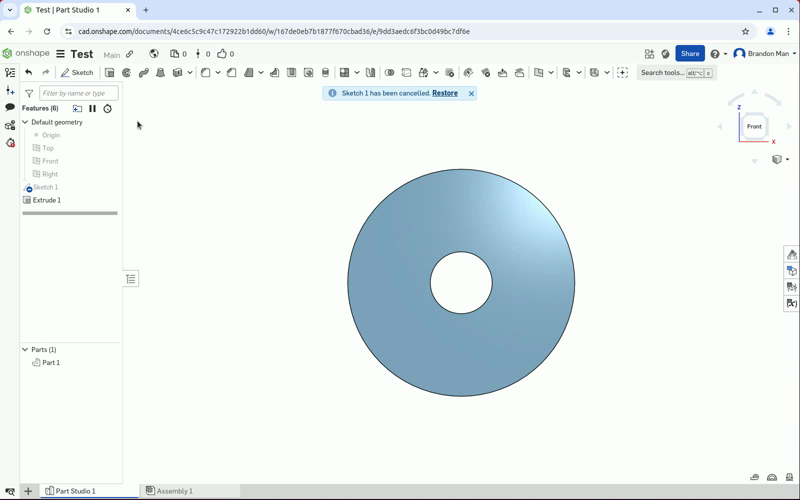
key(shift+h)
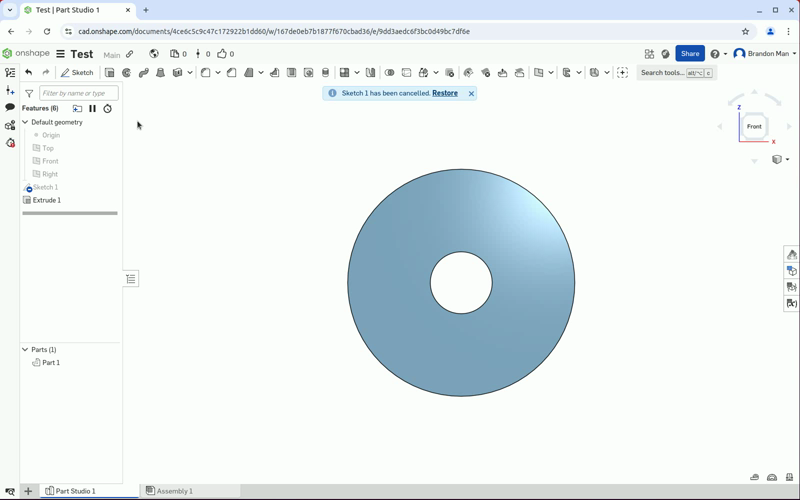
mouse_move(73, 189)
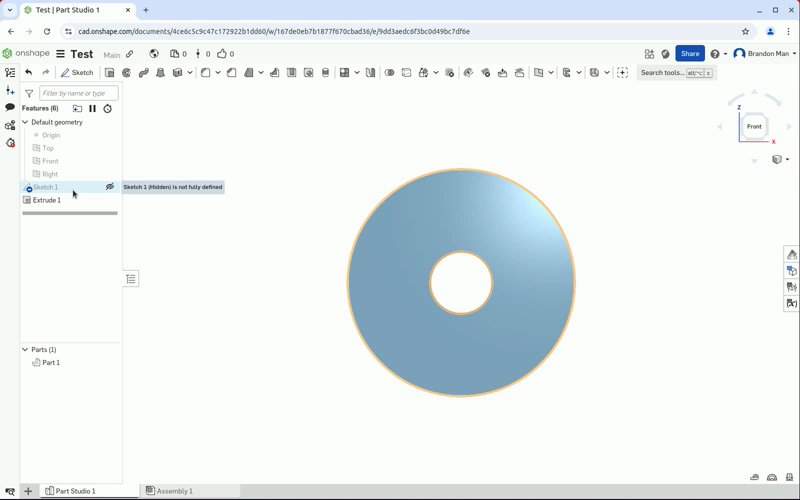
click(73, 189)
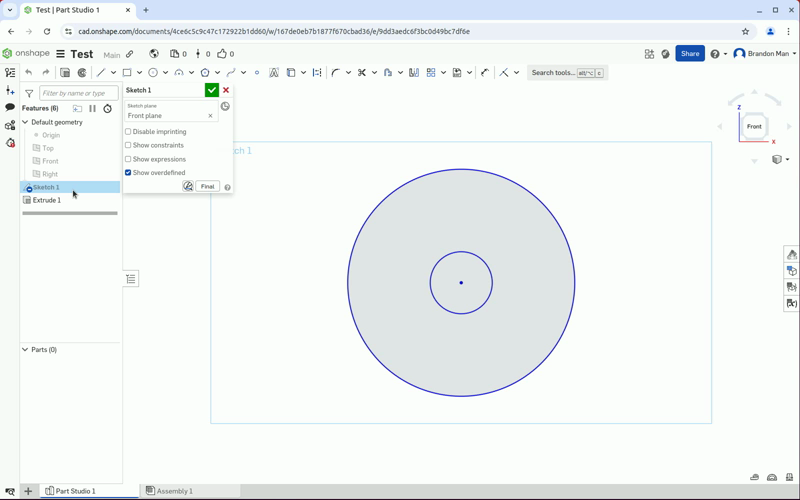
mouse_move(229, 92)
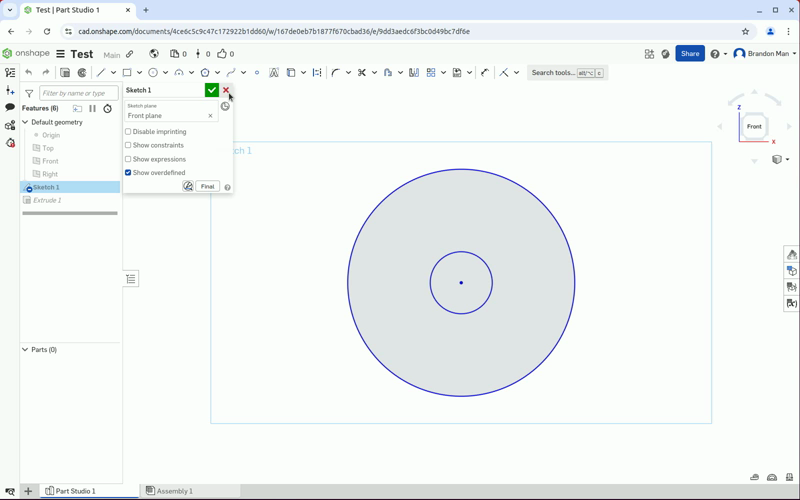
click(229, 92)
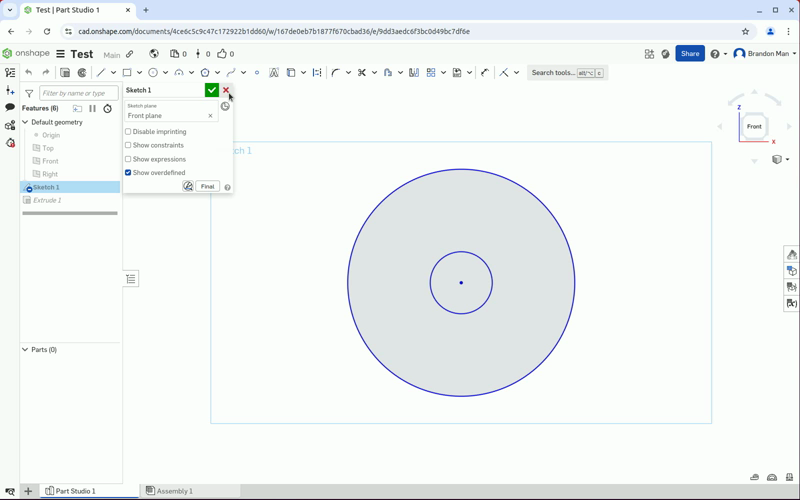
key(shift+s)
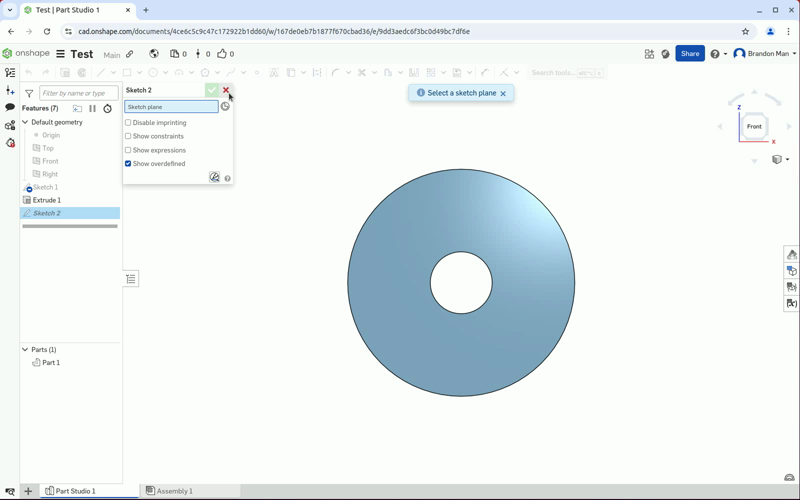
mouse_move(73, 163)
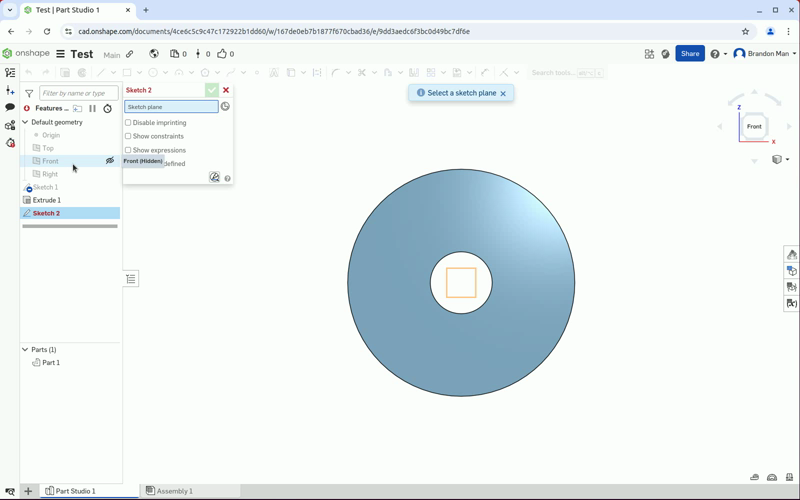
click(73, 163)
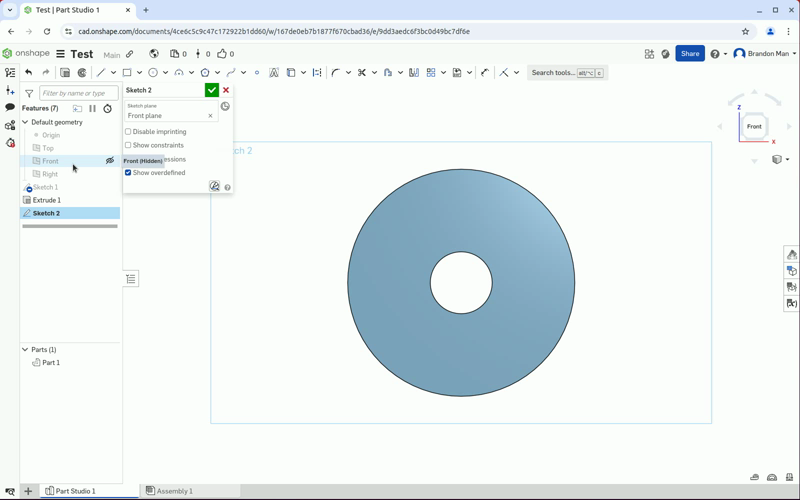
mouse_move(73, 352)
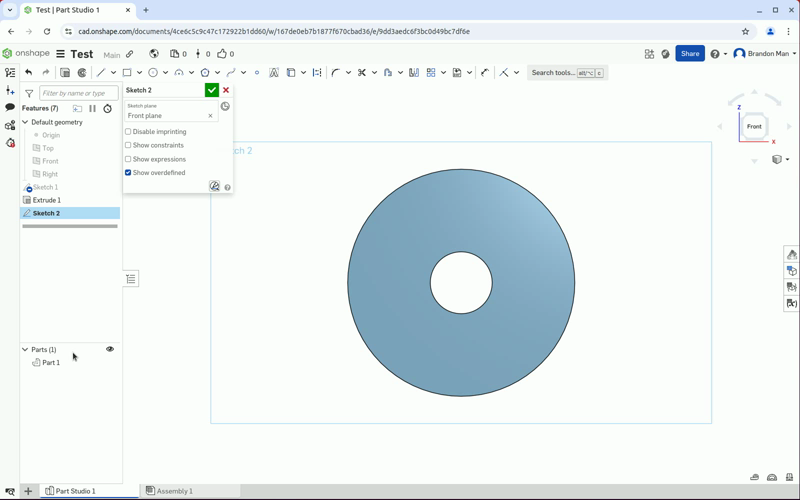
key(y)
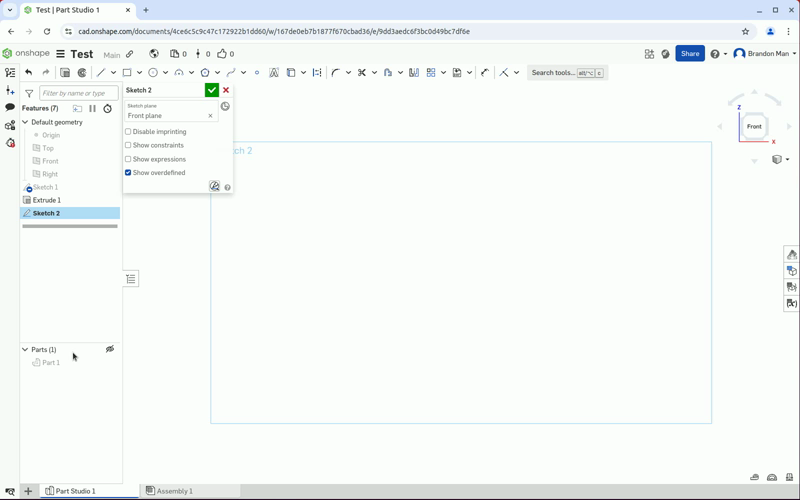
key(c)
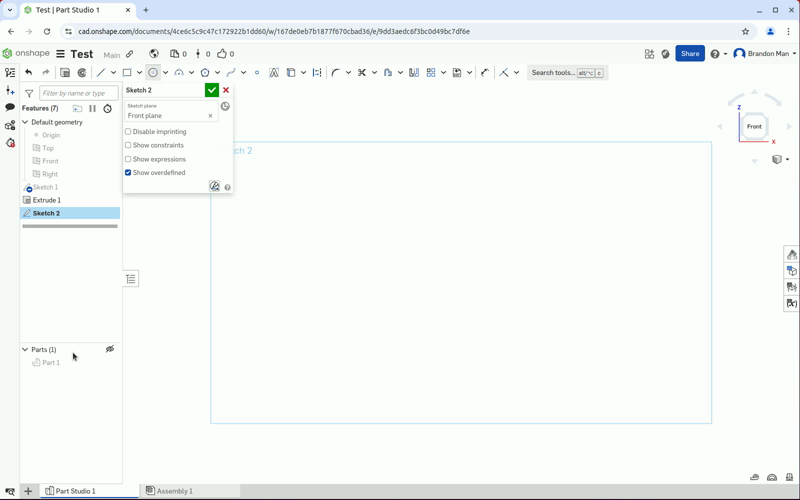
key_down(shift)
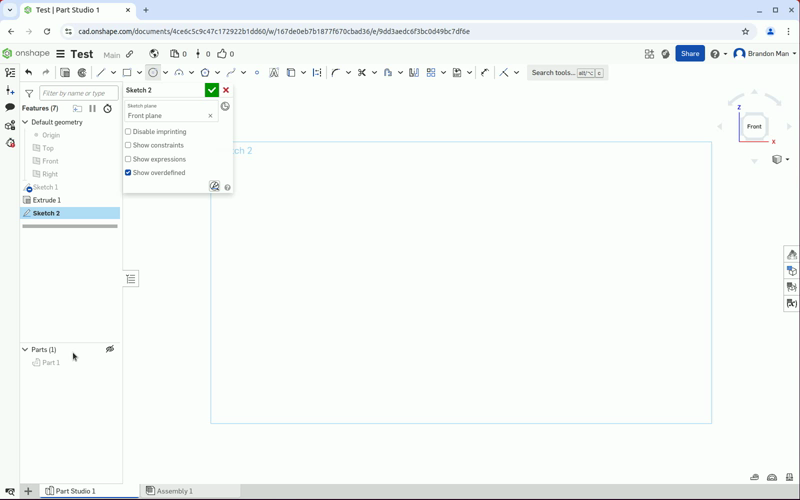
mouse_move(461, 282)
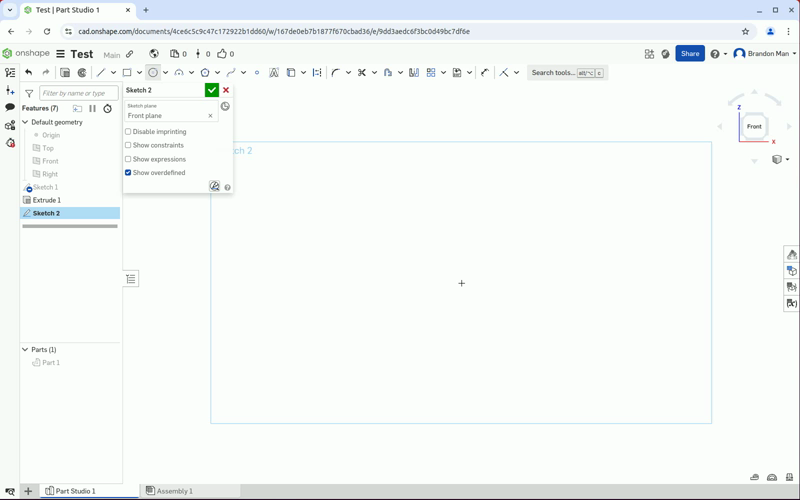
click(461, 282)
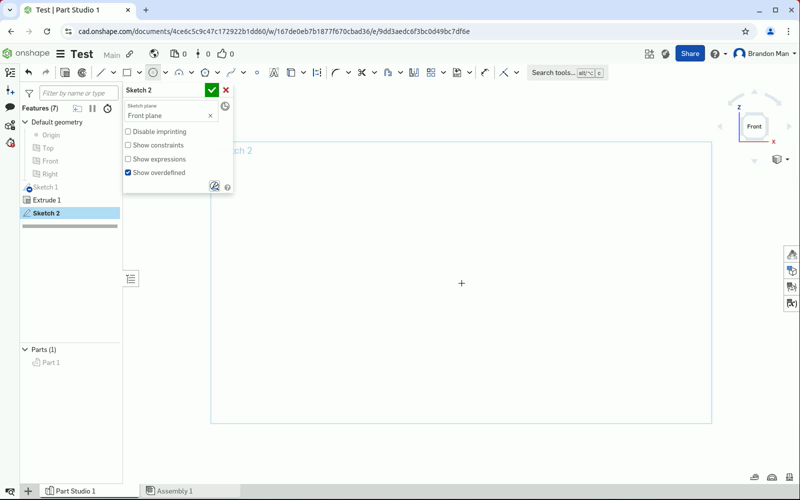
key_up(shift)
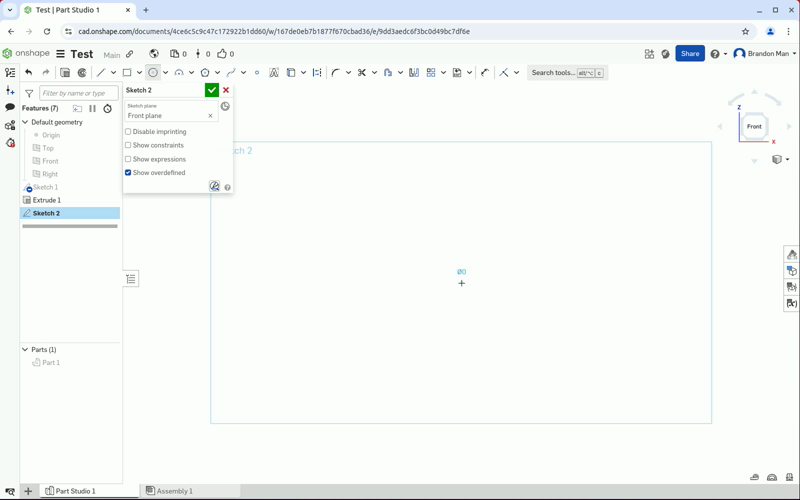
mouse_move(493, 282)
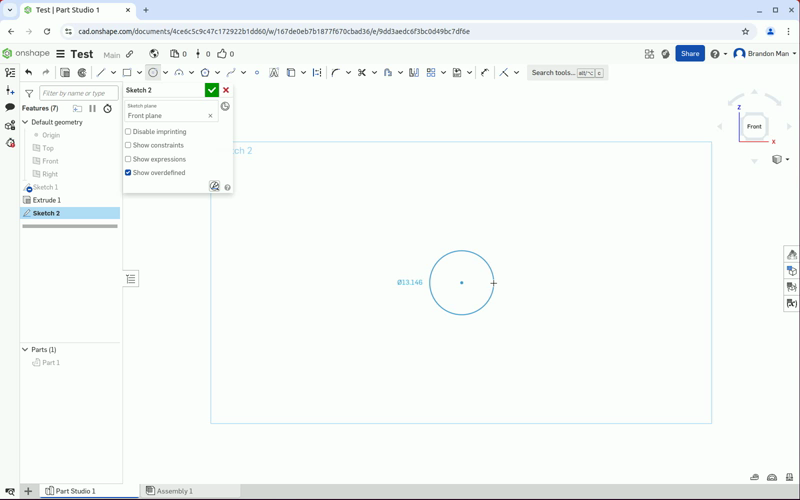
click(493, 282)
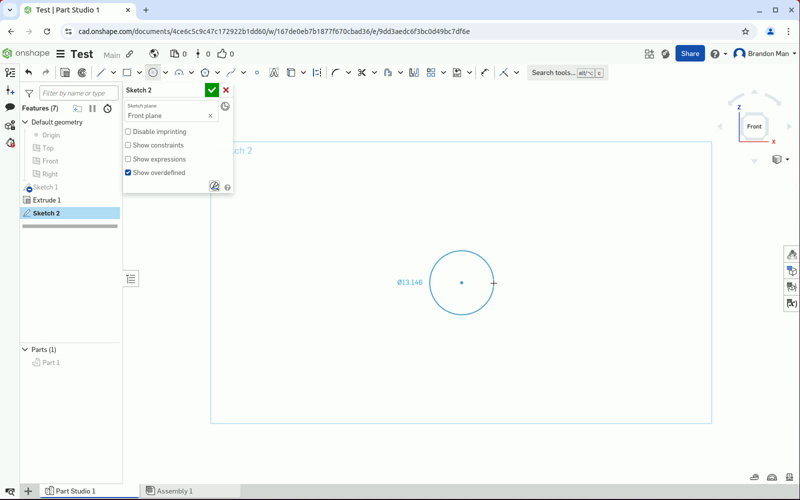
key(esc)
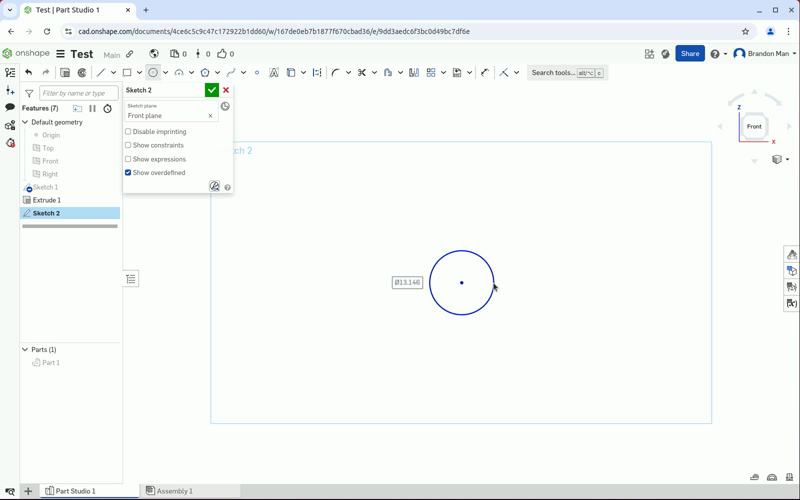
mouse_move(453, 269)
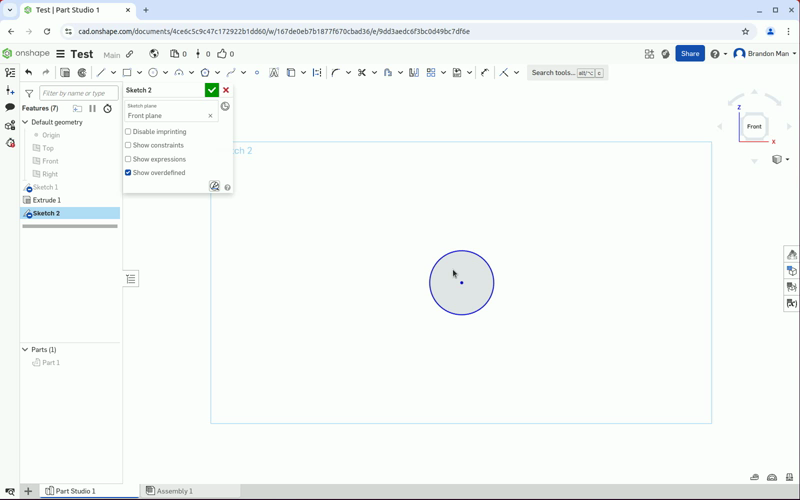
click(453, 269)
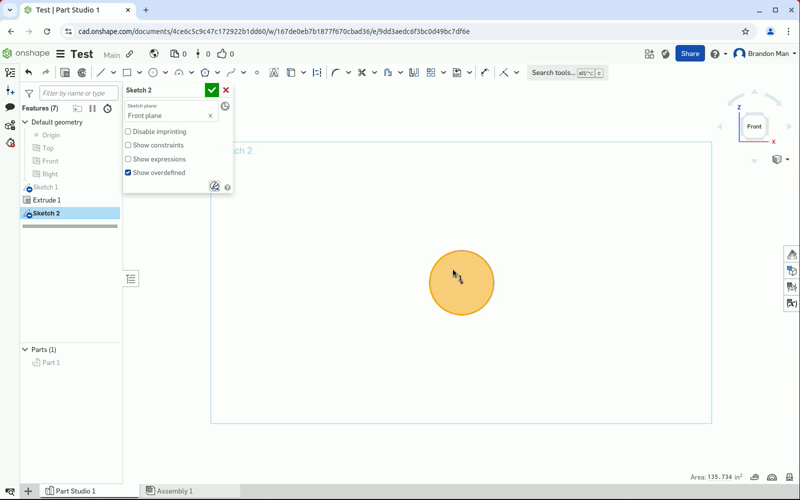
mouse_move(73, 352)
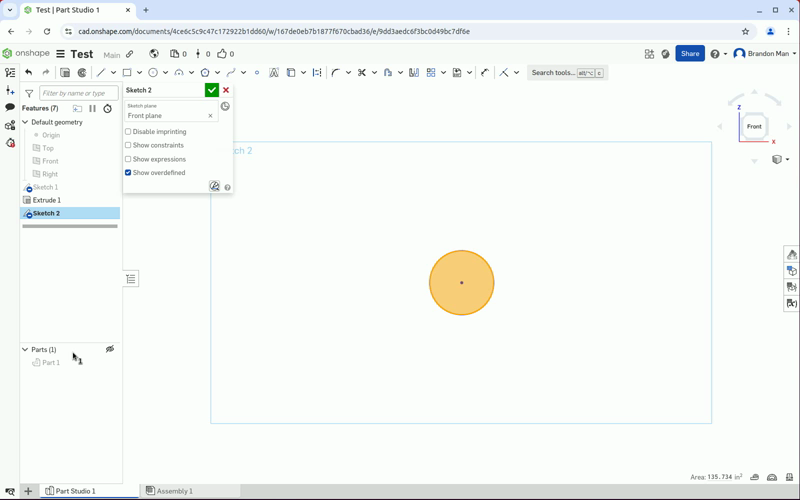
key(shift+y)
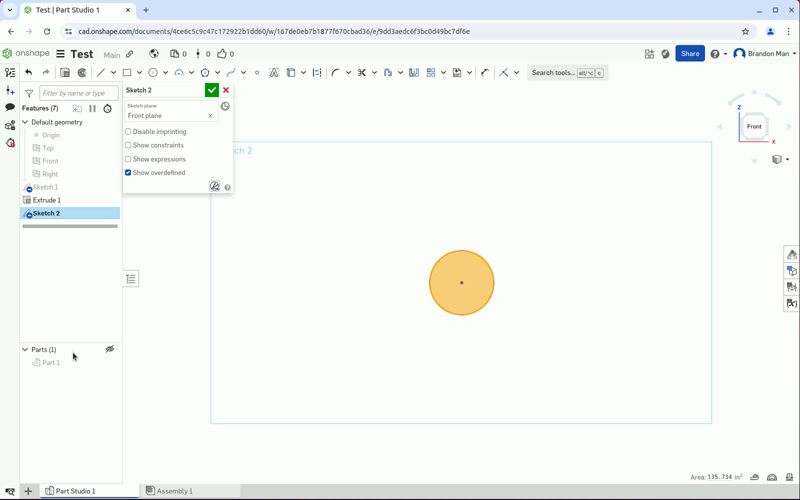
key(shift+e)
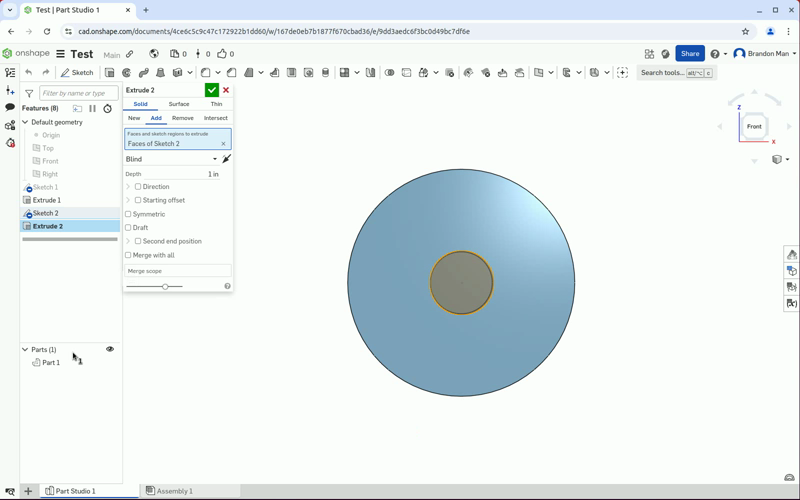
mouse_move(143, 106)
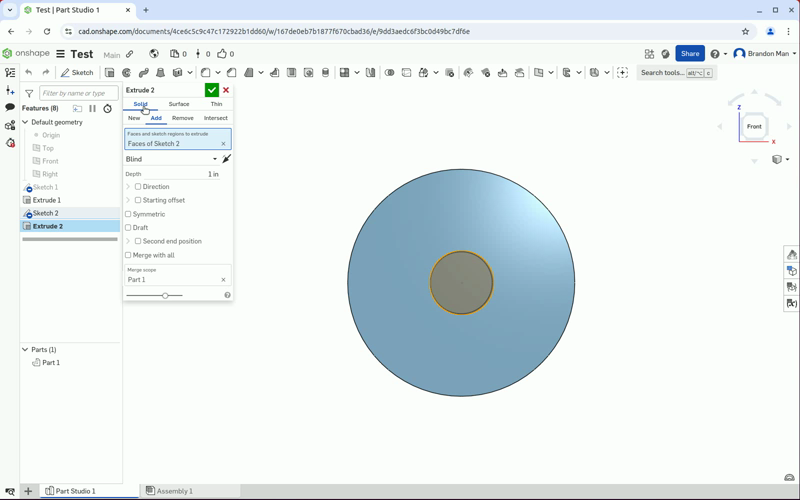
click(143, 106)
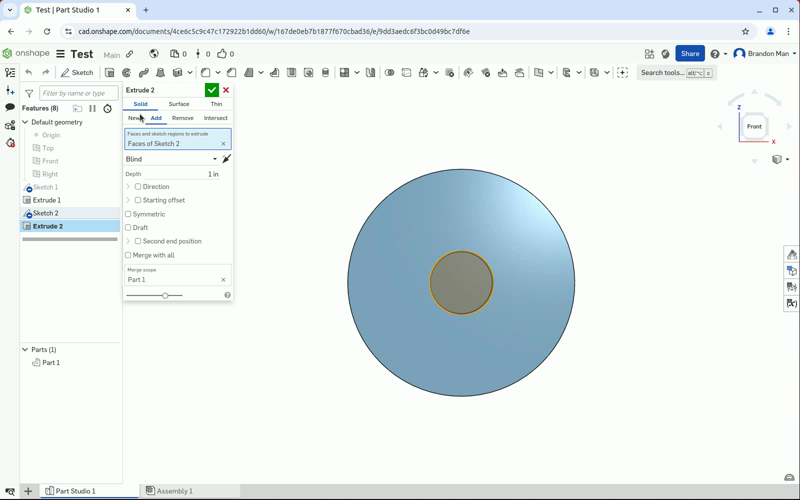
mouse_move(137, 120)
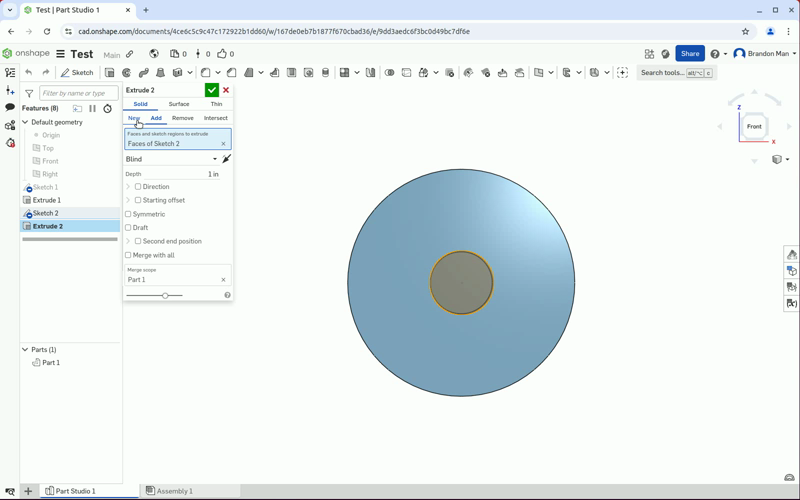
click(137, 120)
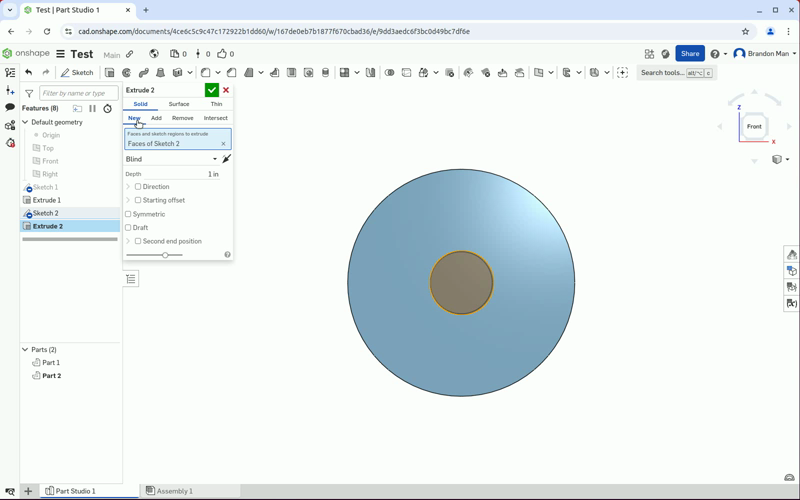
key(tab, 4)
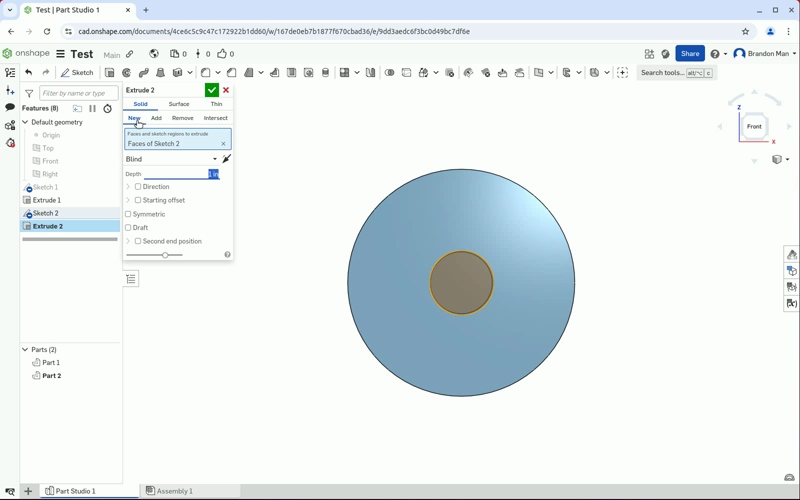
text(7.703)
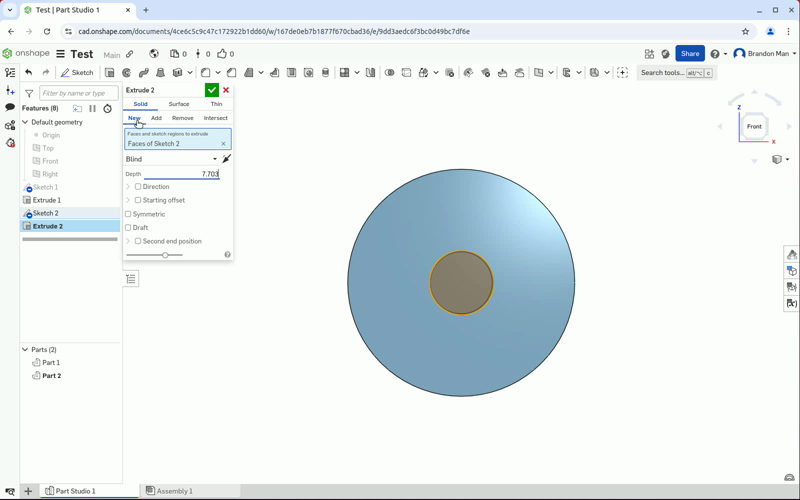
key(enter)
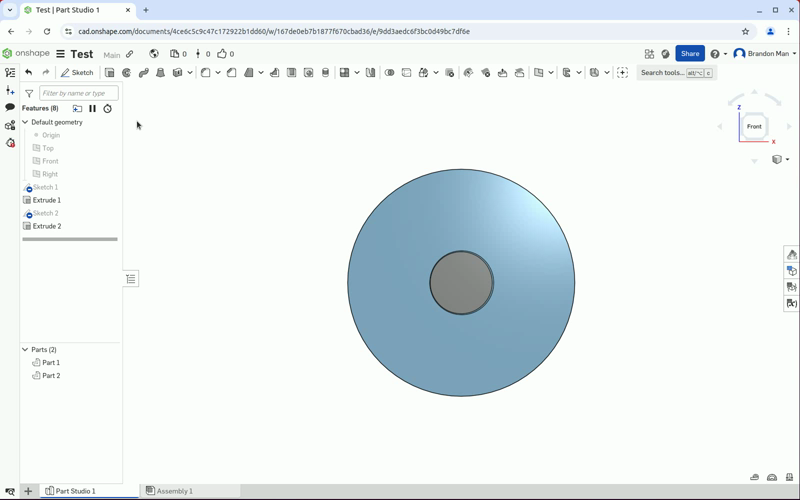
key(shift+h)
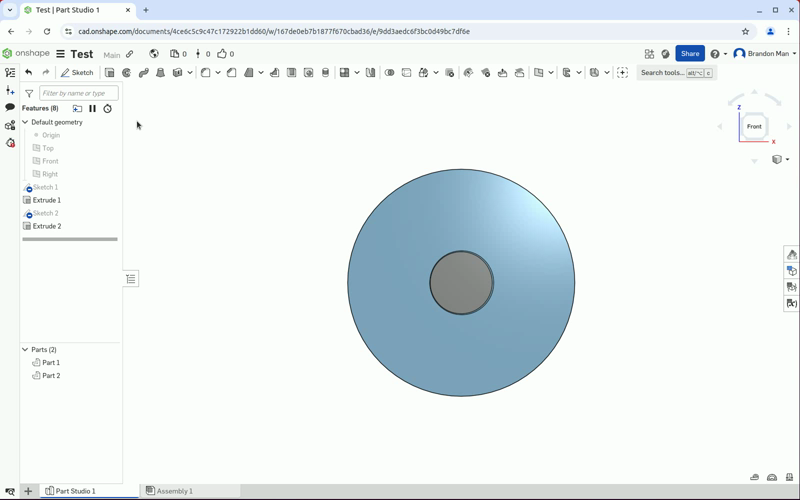
key(shift+h)
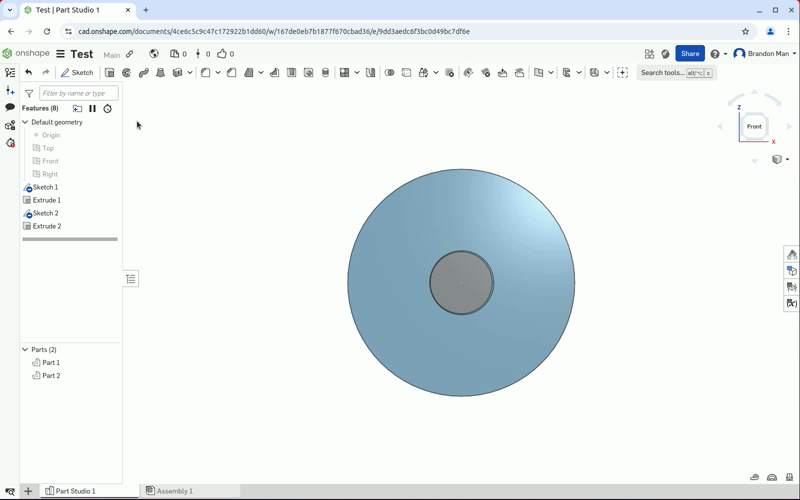
key(shift+7)
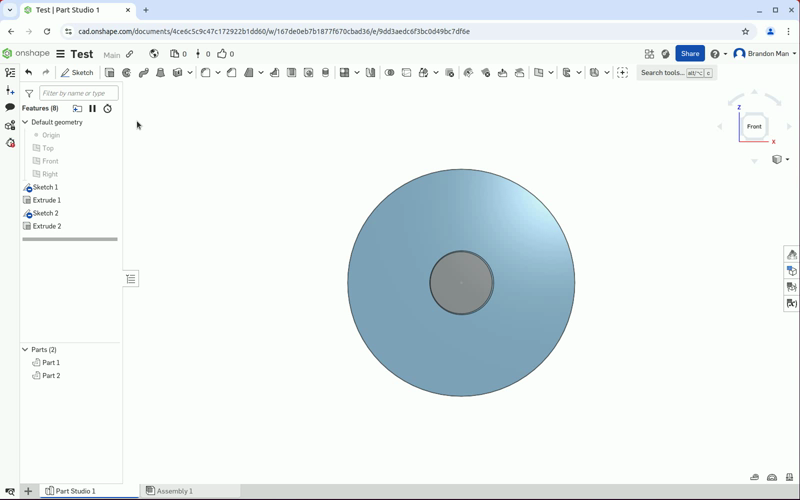
key(left, 2)
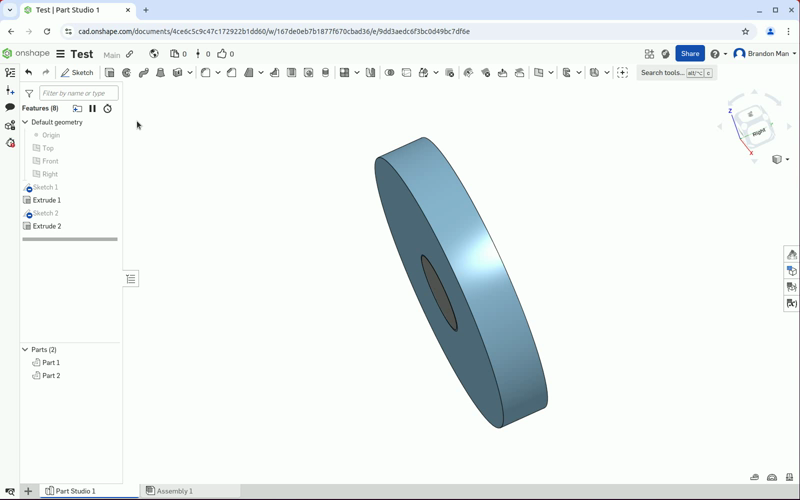
key(down, 2)
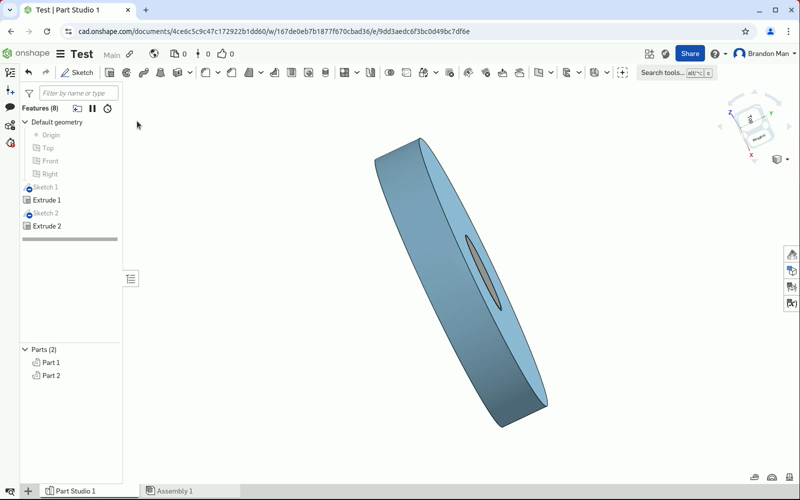
key(up, 2)
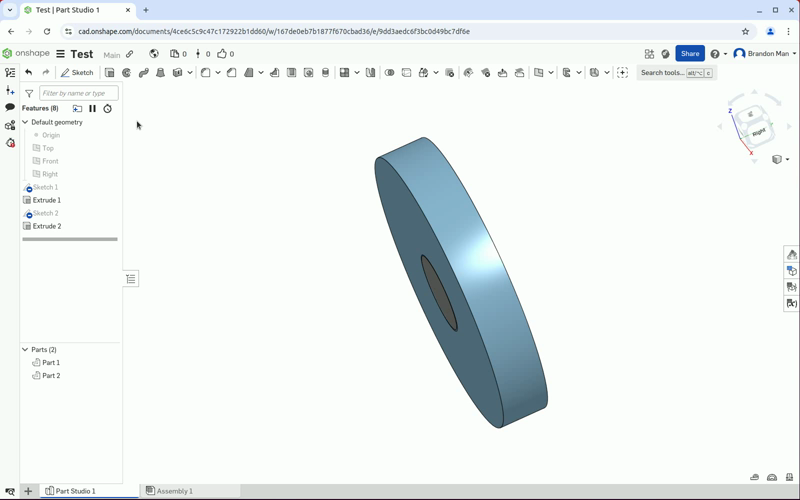
key(right, 2)
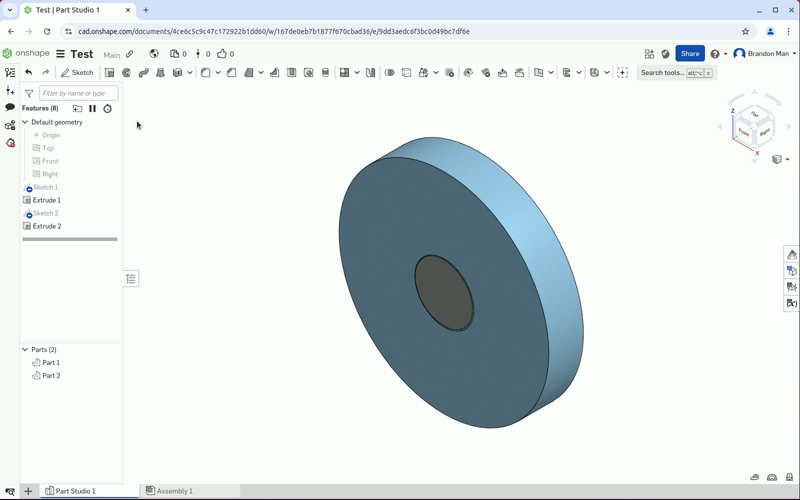
mouse_move(73, 189)
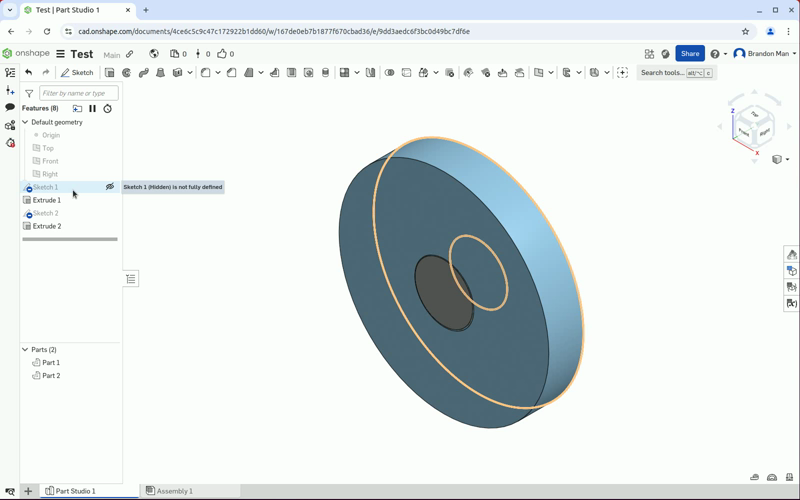
click(73, 189)